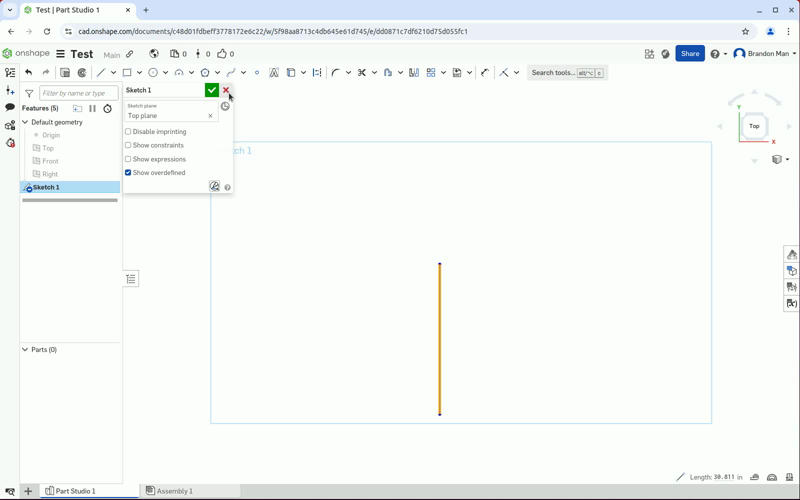
key(shift+h)
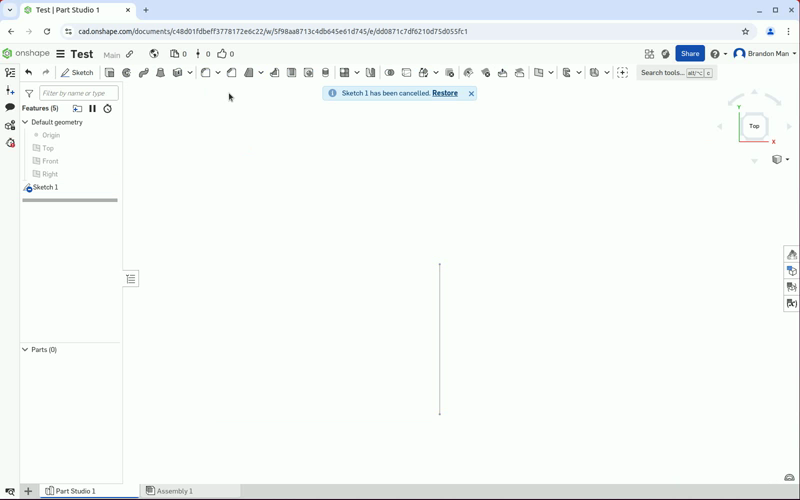
key(shift+s)
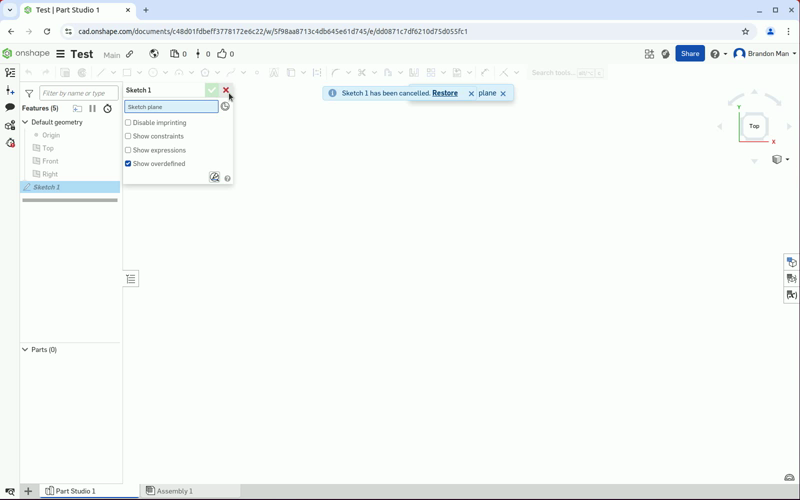
mouse_move(73, 150)
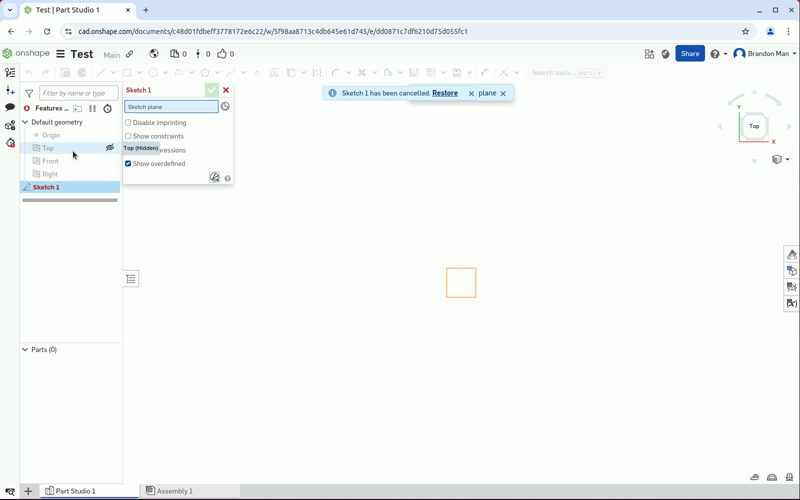
click(73, 150)
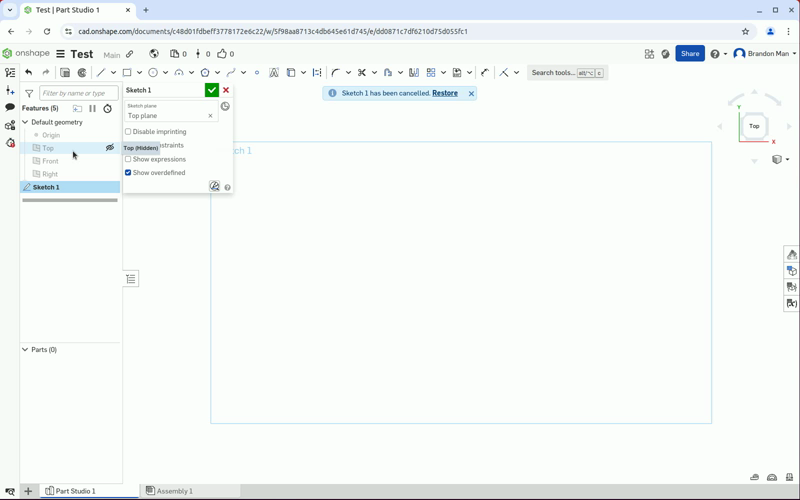
mouse_move(73, 352)
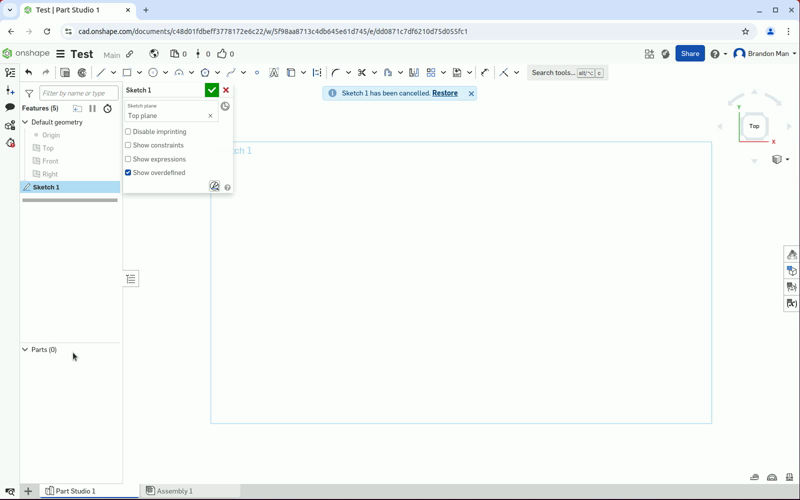
key(y)
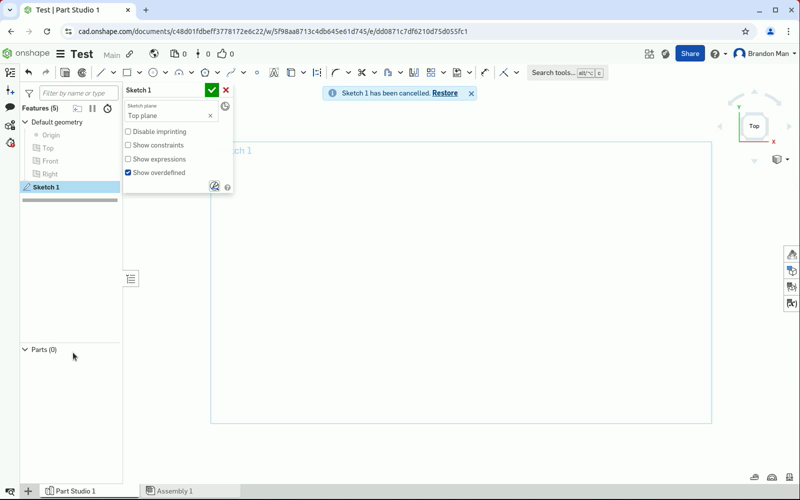
key(c)
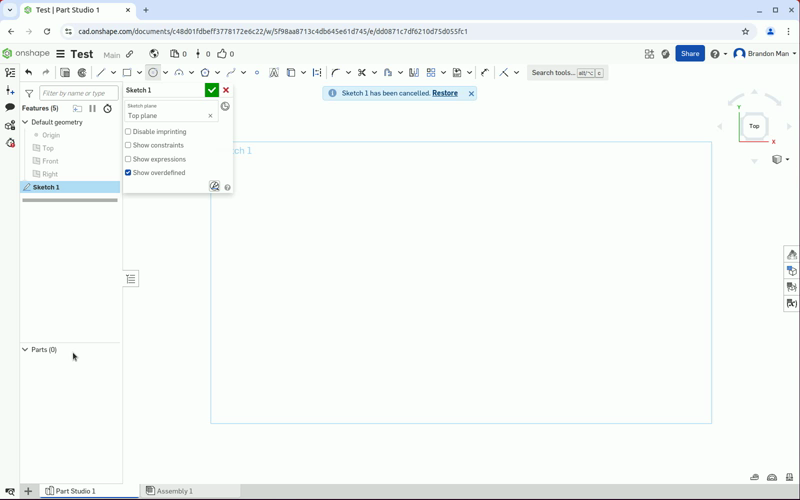
key_down(shift)
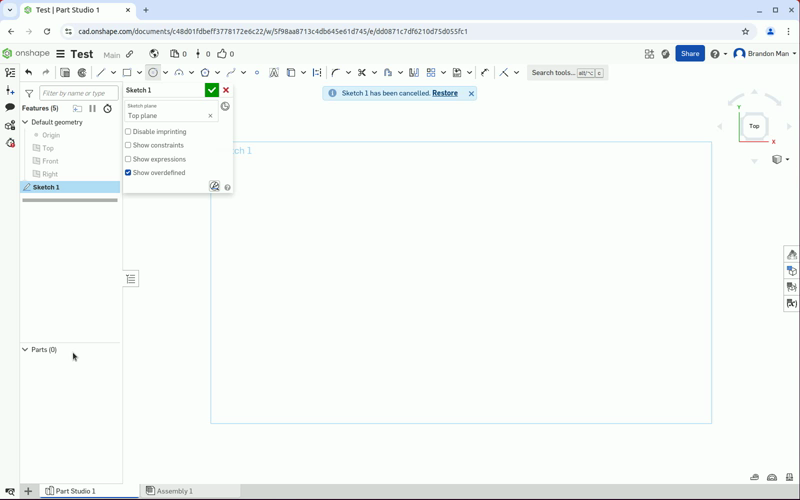
mouse_move(461, 282)
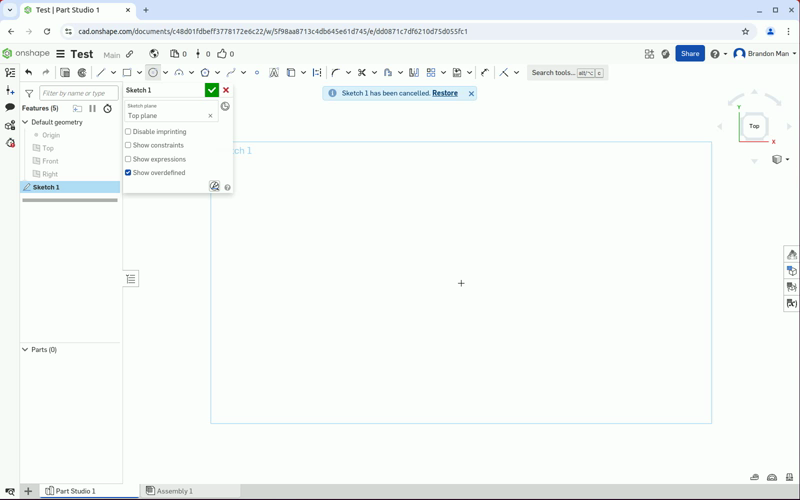
click(461, 282)
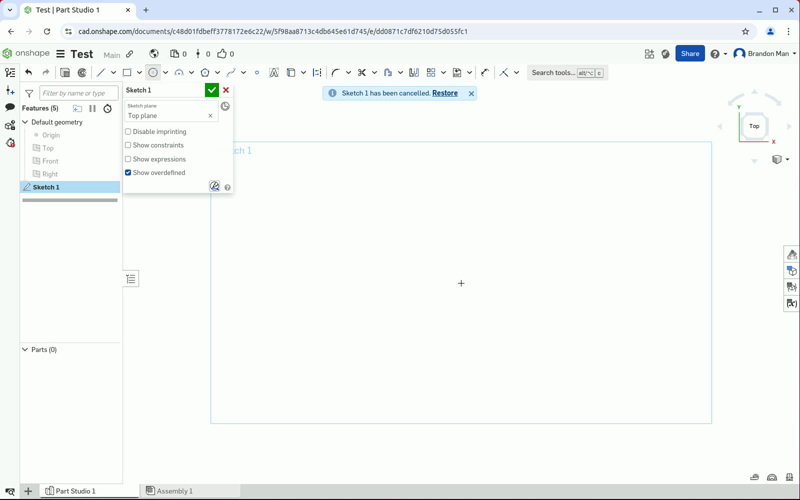
key_up(shift)
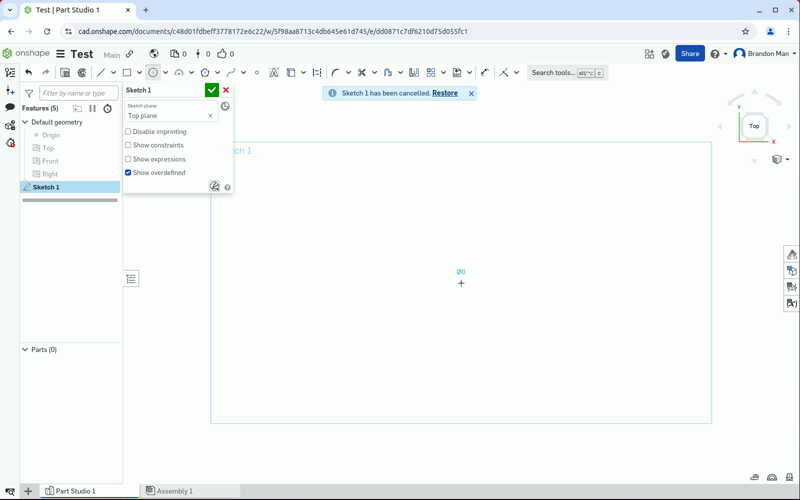
mouse_move(490, 282)
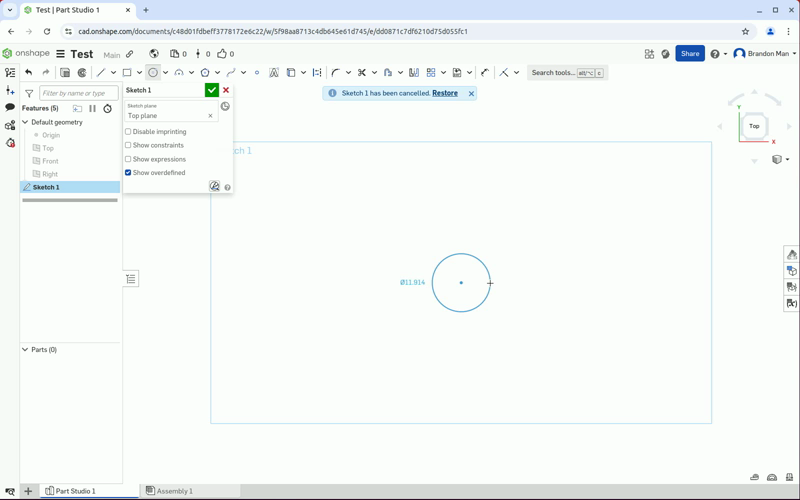
click(490, 282)
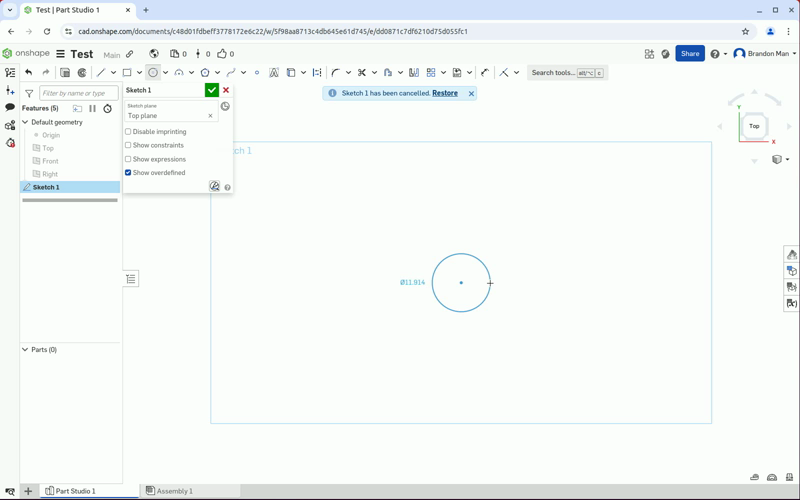
key(esc)
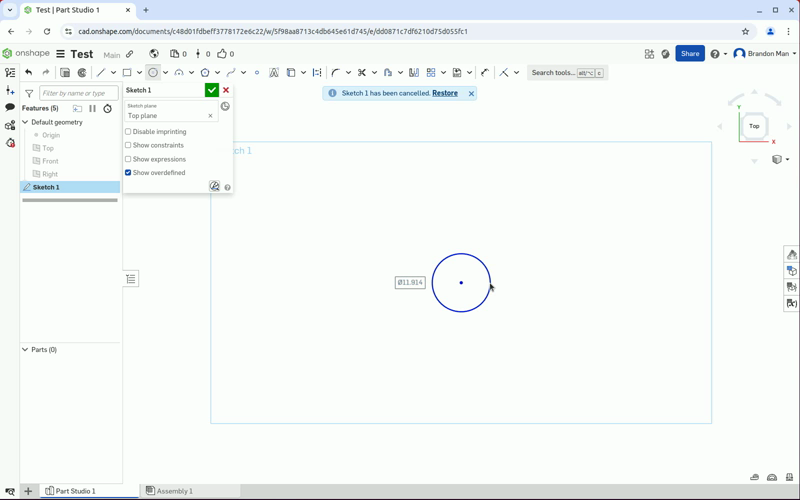
mouse_move(454, 262)
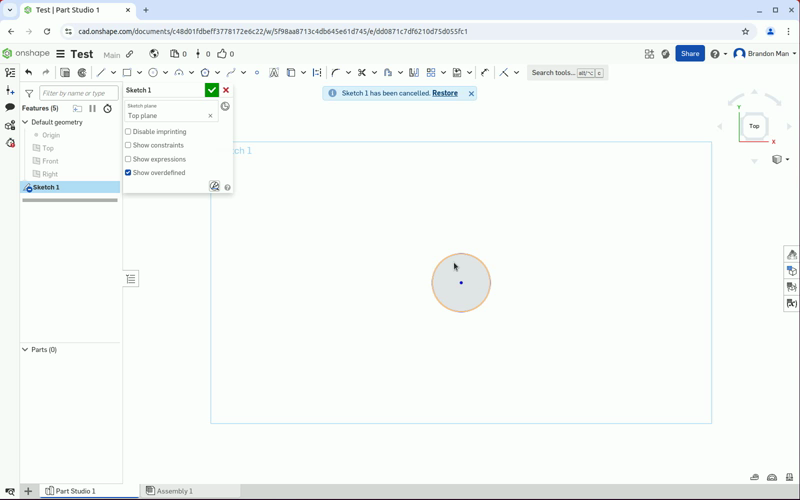
click(454, 262)
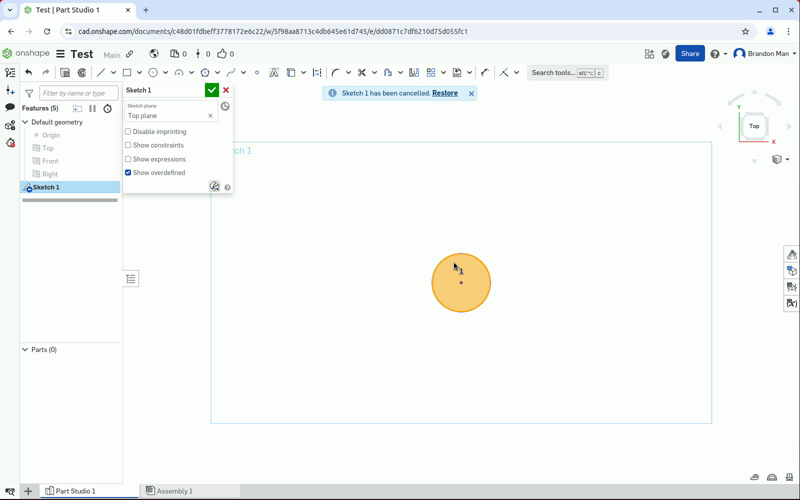
mouse_move(73, 352)
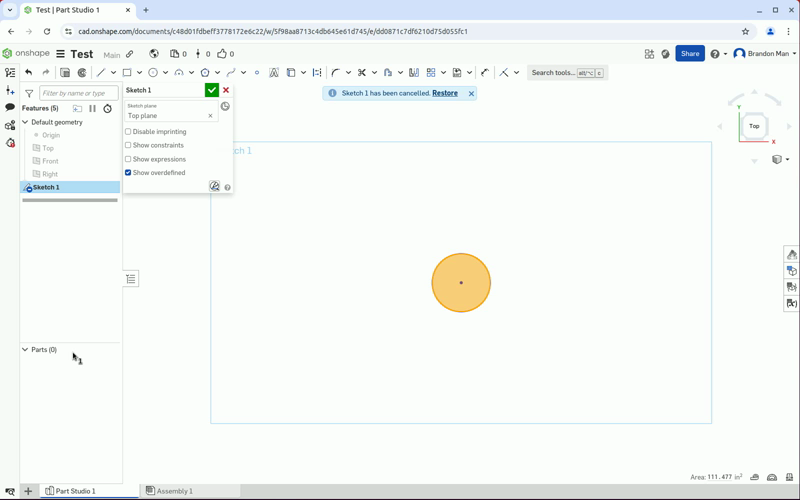
key(shift+y)
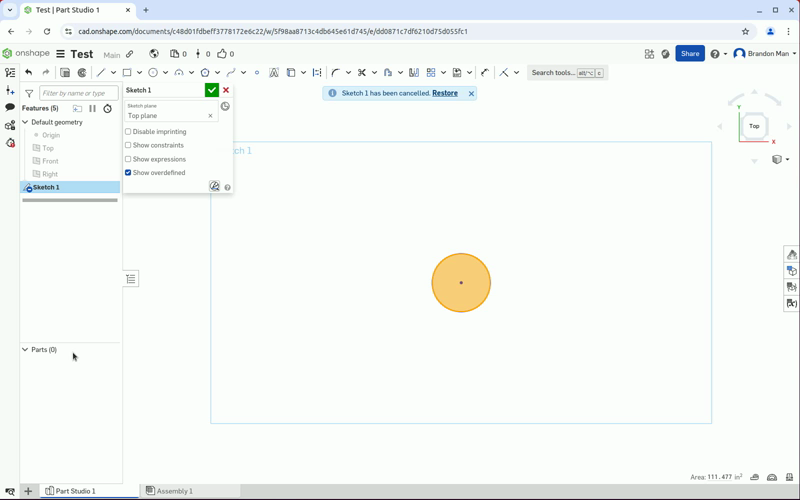
key(shift+e)
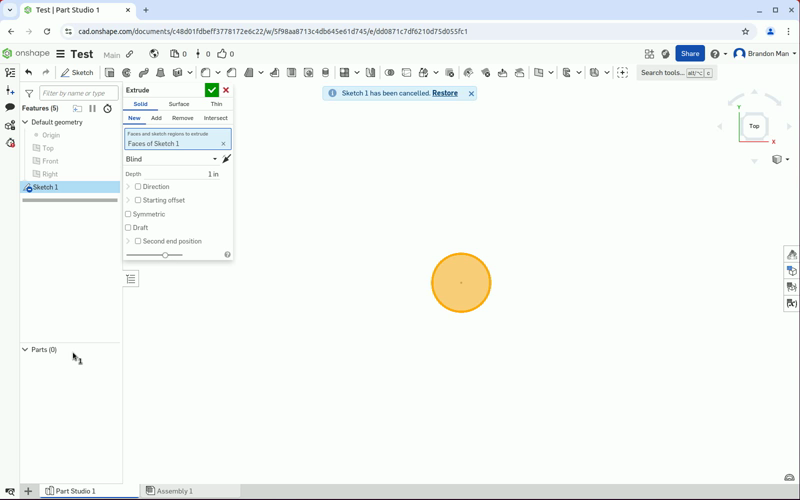
mouse_move(143, 106)
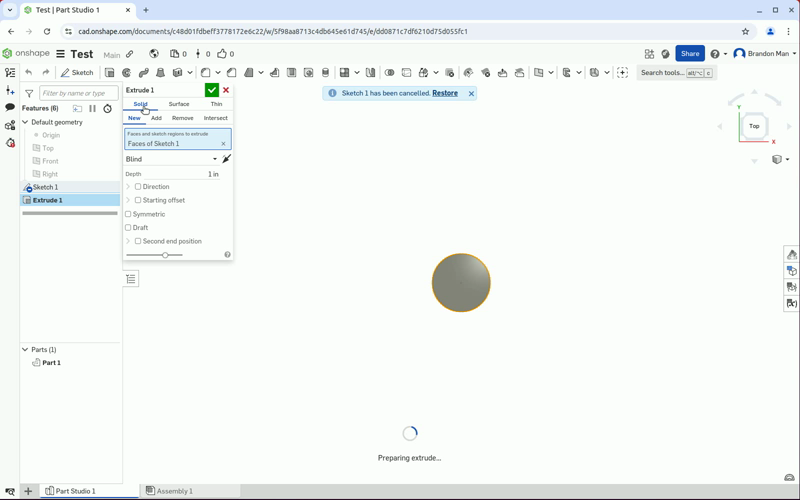
click(143, 106)
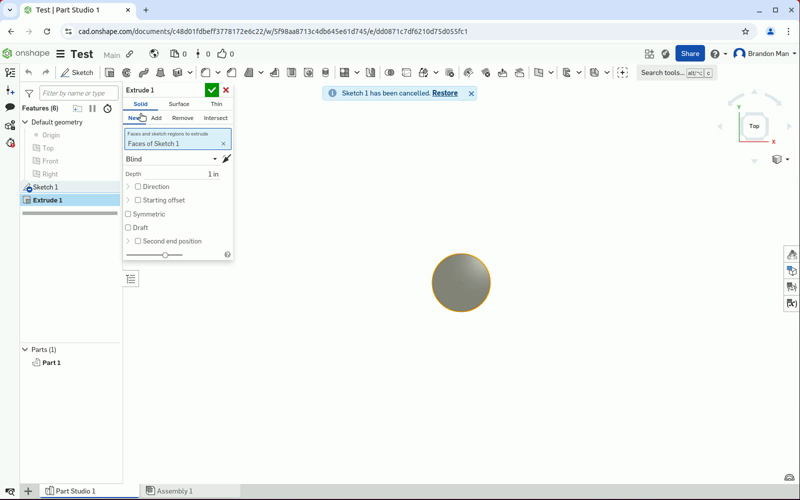
mouse_move(137, 120)
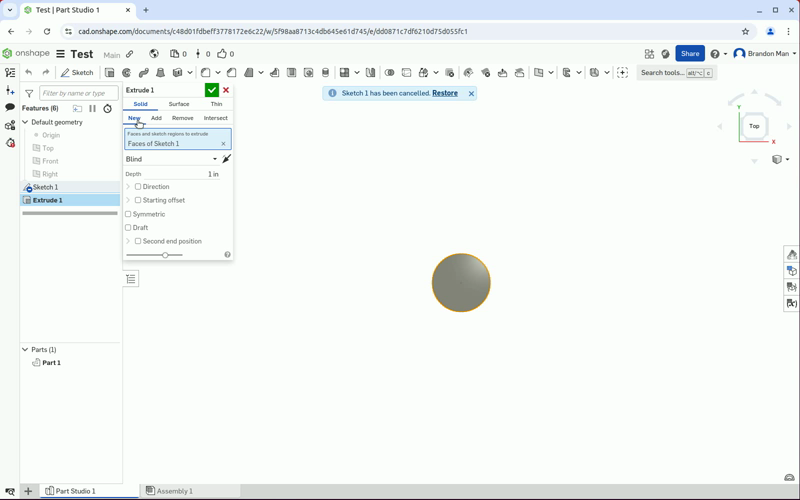
click(137, 120)
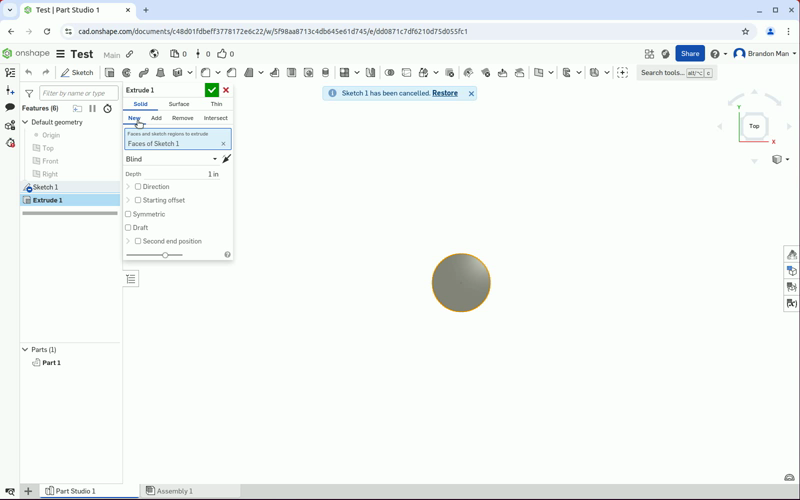
key(tab, 4)
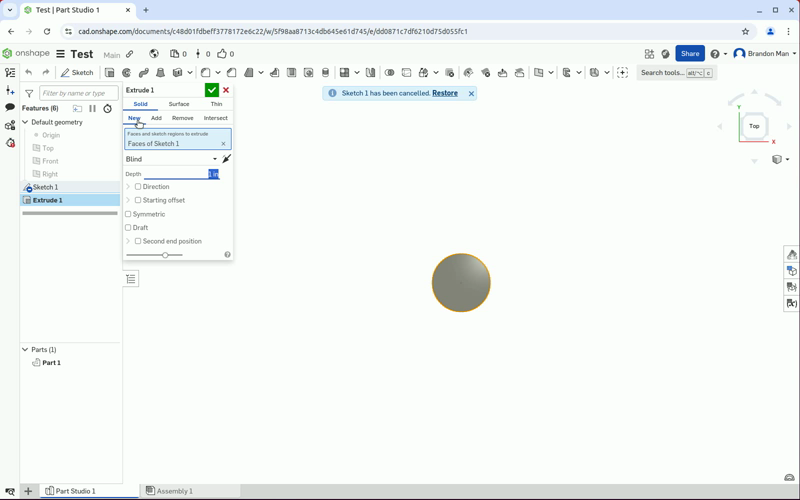
text(11.554)
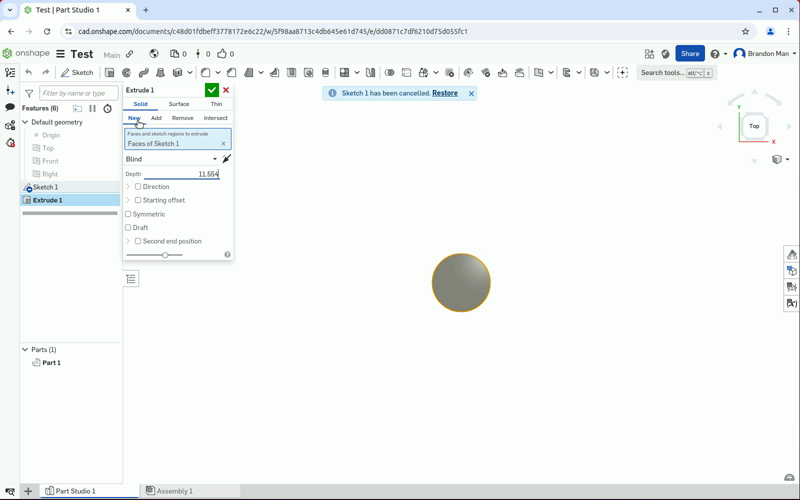
key(enter)
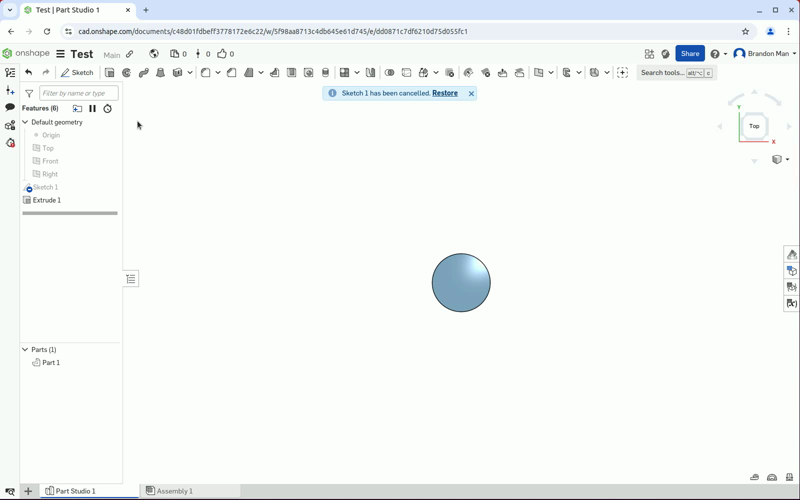
key(shift+h)
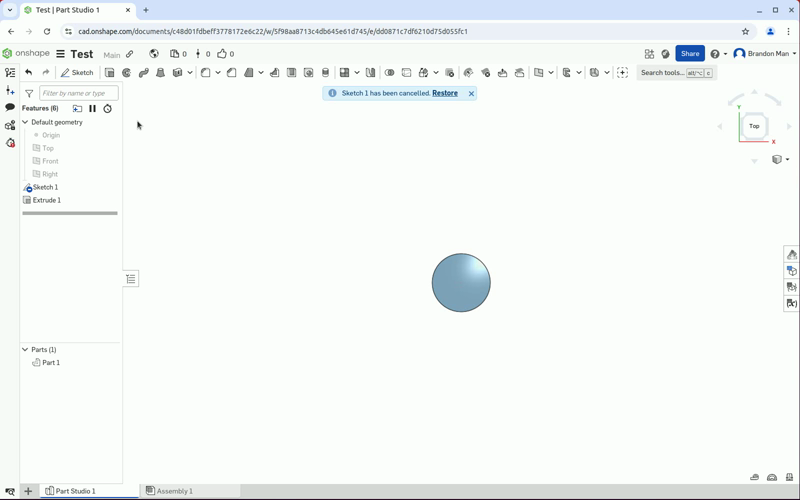
key(shift+h)
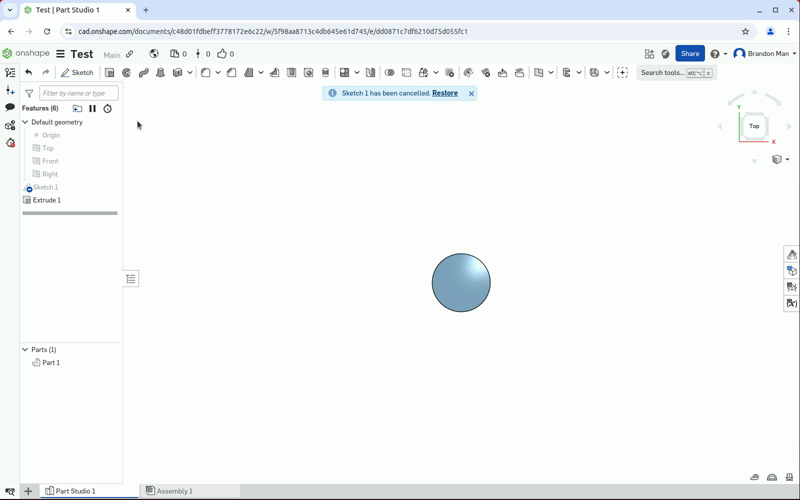
mouse_move(73, 189)
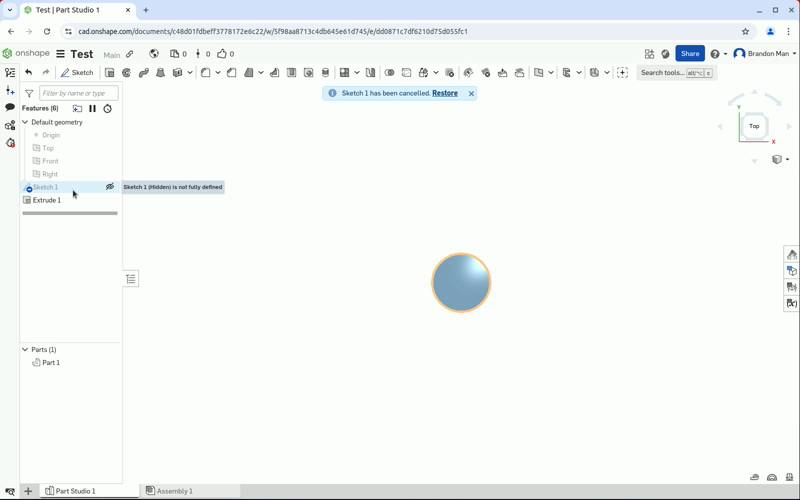
click(73, 189)
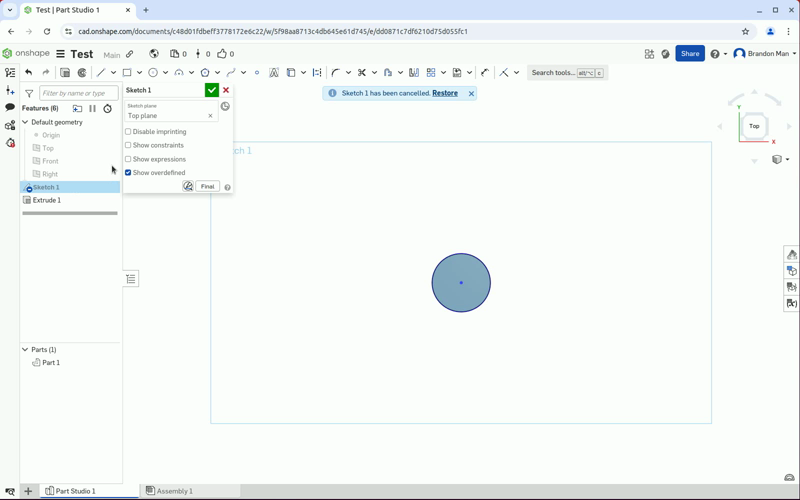
mouse_move(229, 92)
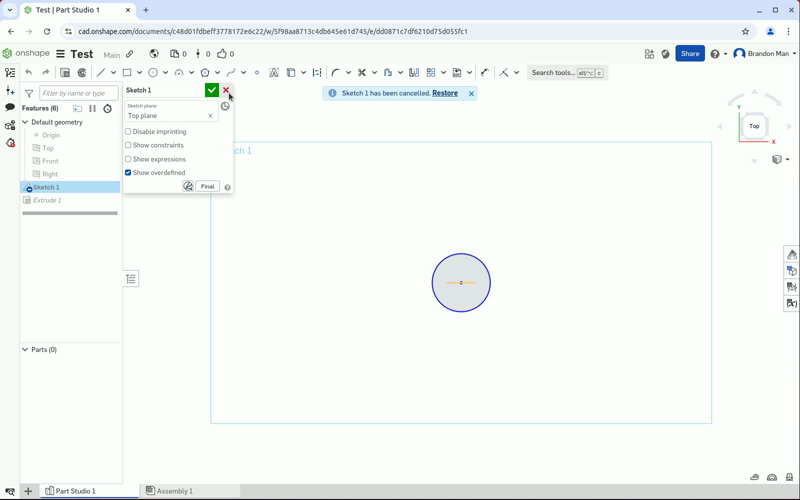
click(229, 92)
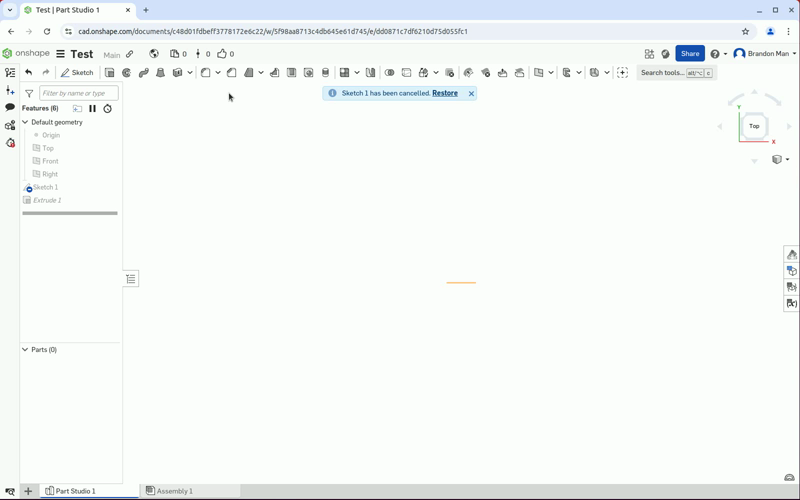
mouse_move(541, 75)
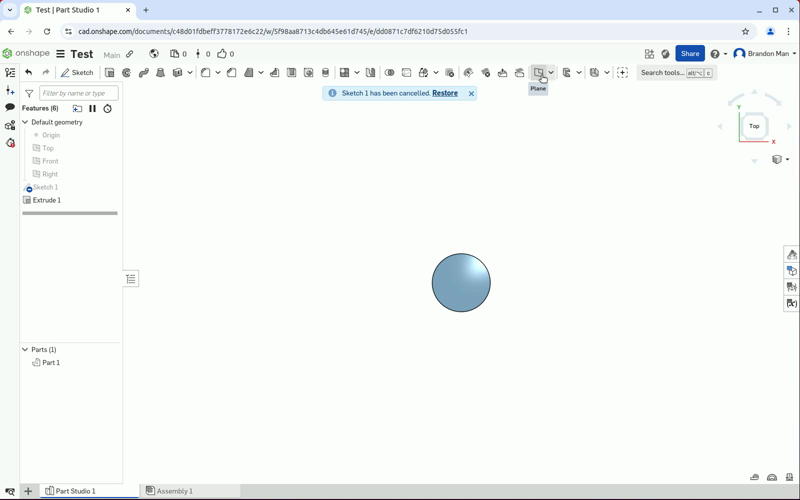
click(541, 75)
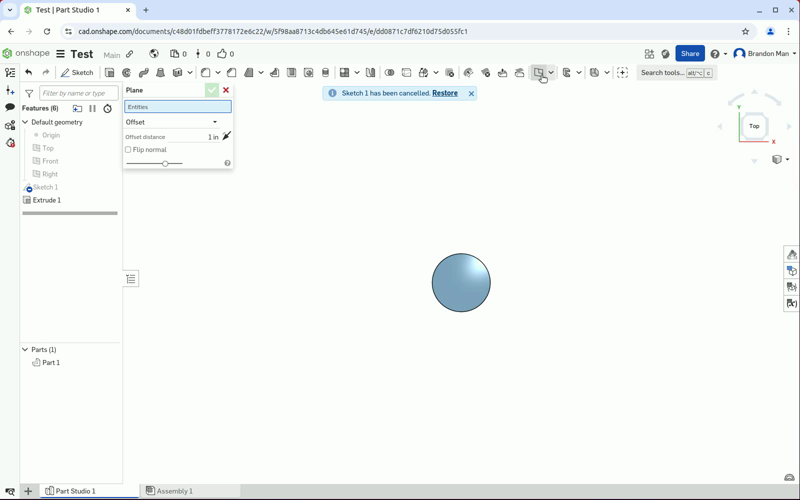
mouse_move(73, 150)
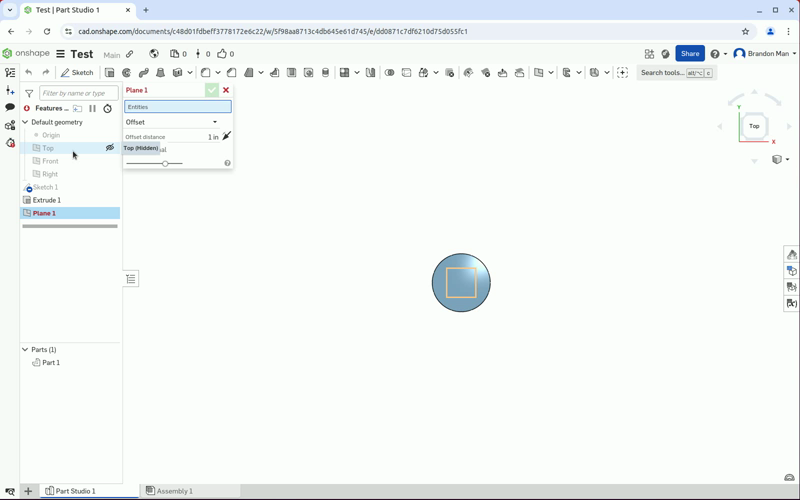
click(73, 150)
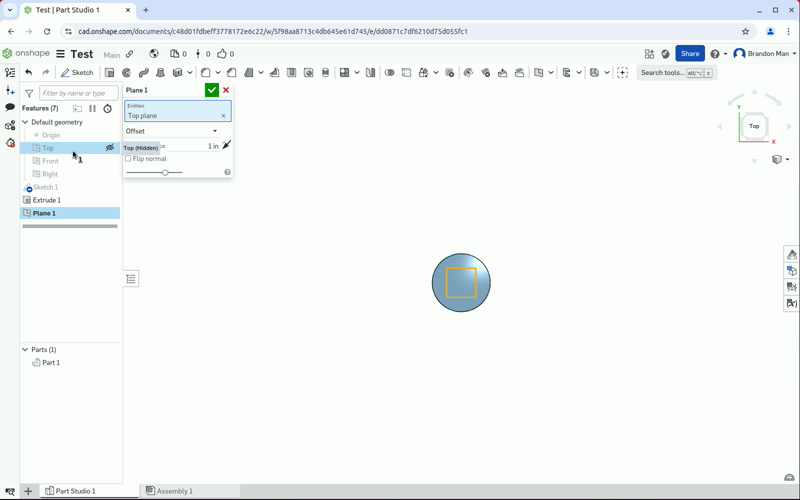
key(tab, 2)
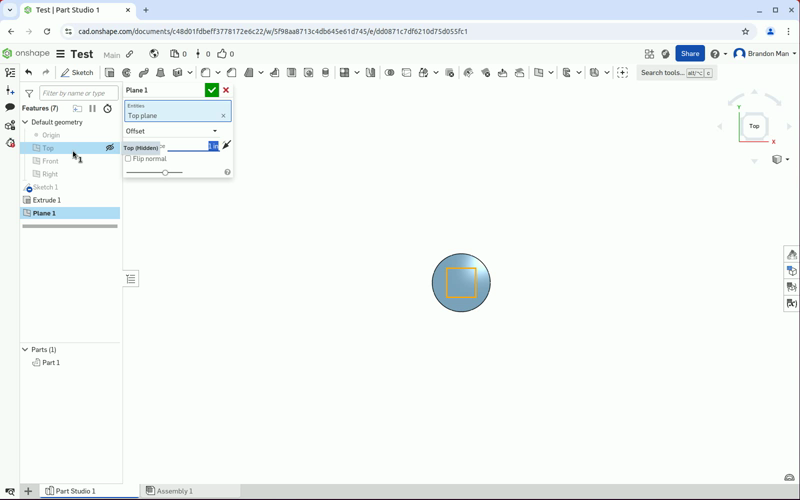
text(11.554)
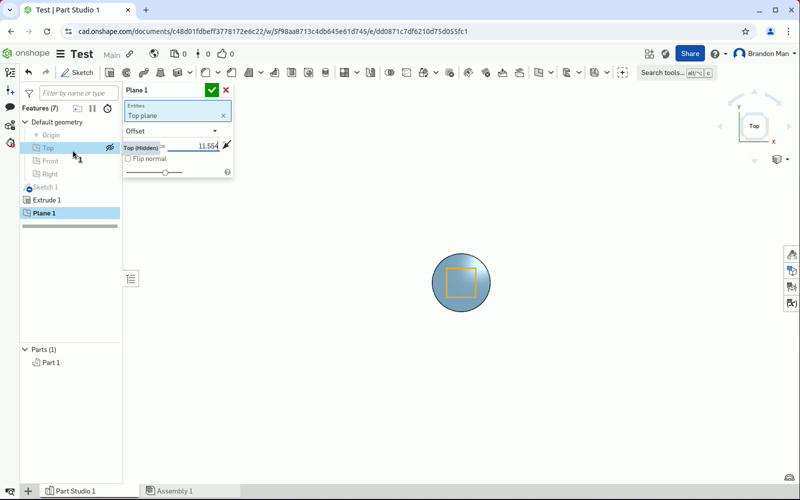
key(enter, 2)
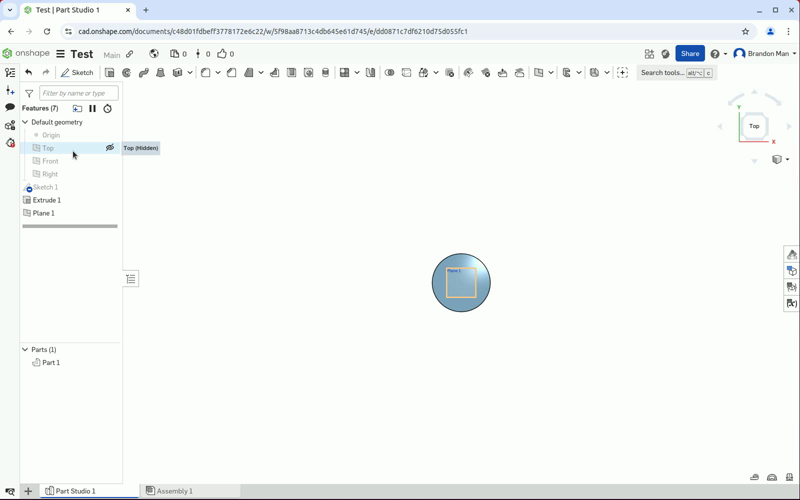
key(shift+s)
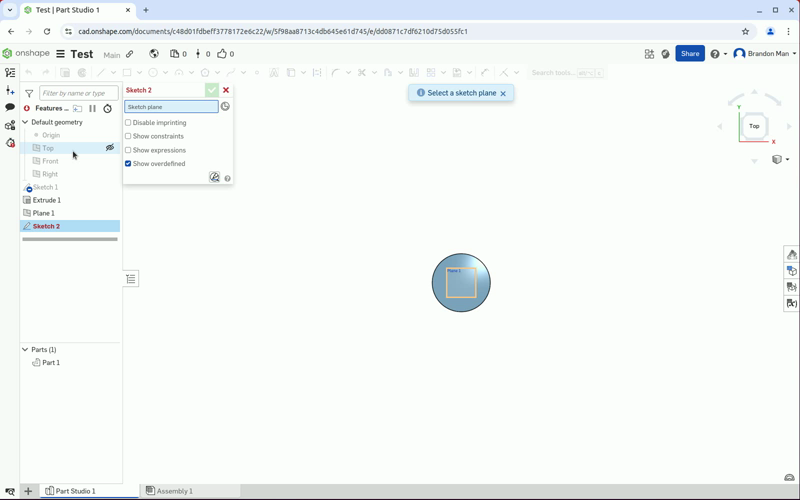
mouse_move(73, 215)
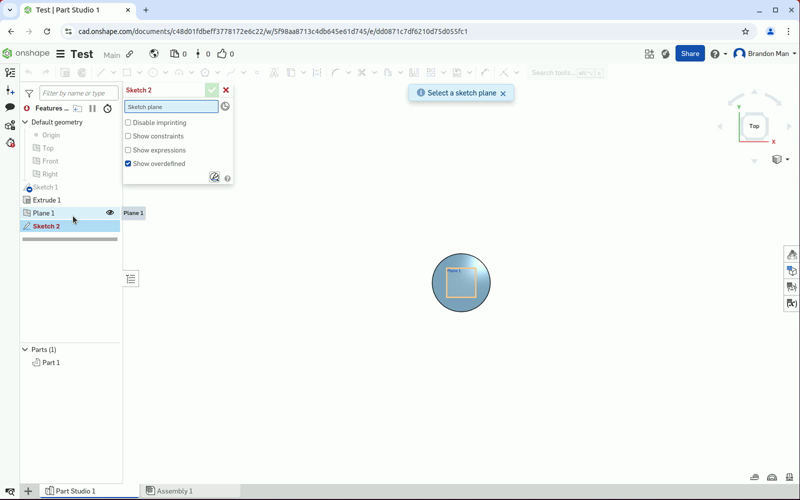
click(73, 215)
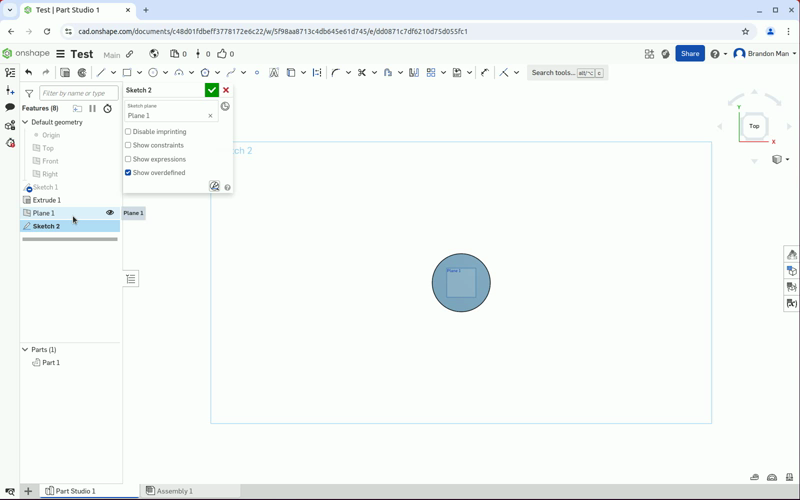
mouse_move(73, 352)
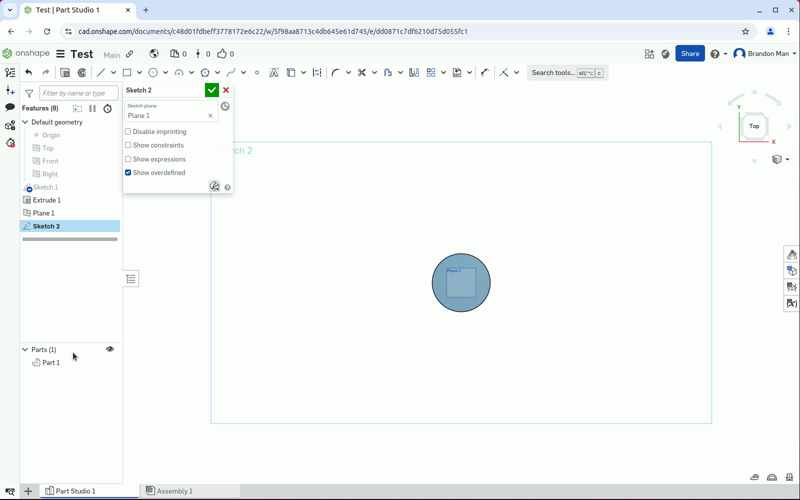
key(y)
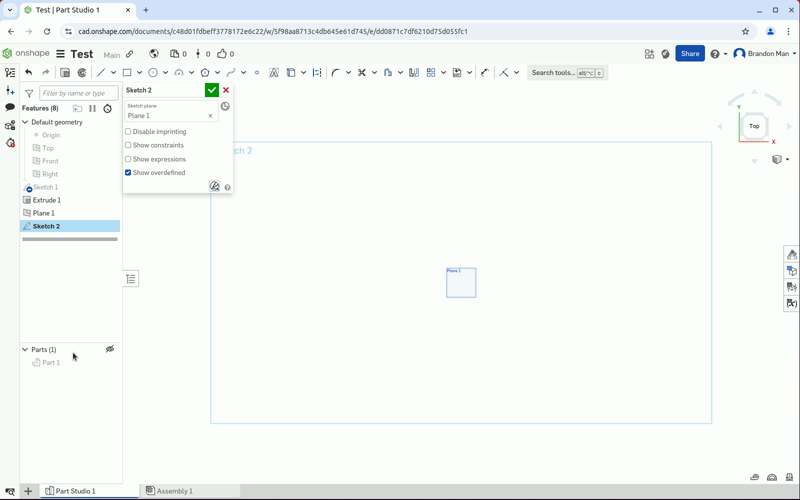
key(c)
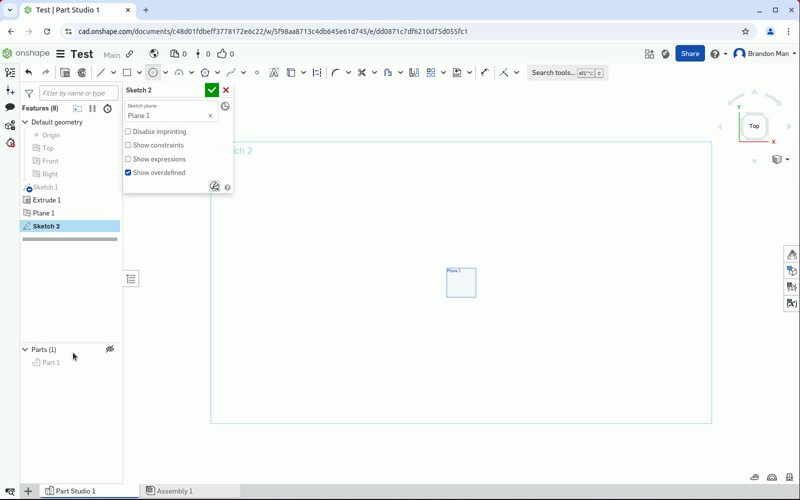
key_down(shift)
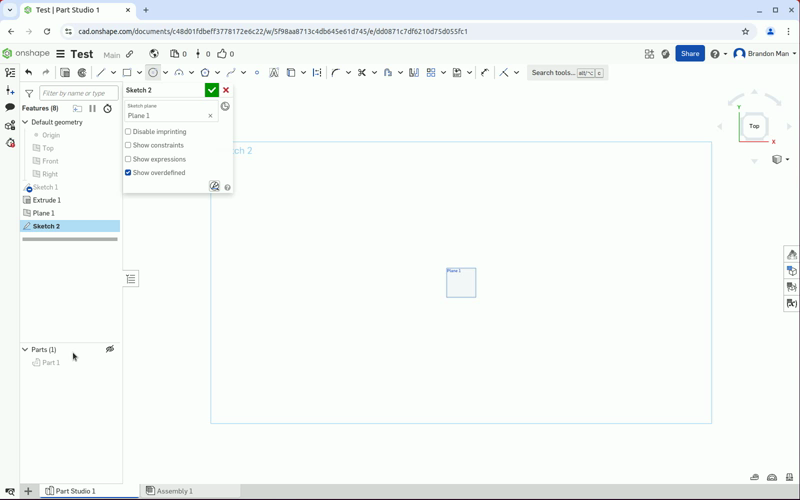
mouse_move(461, 282)
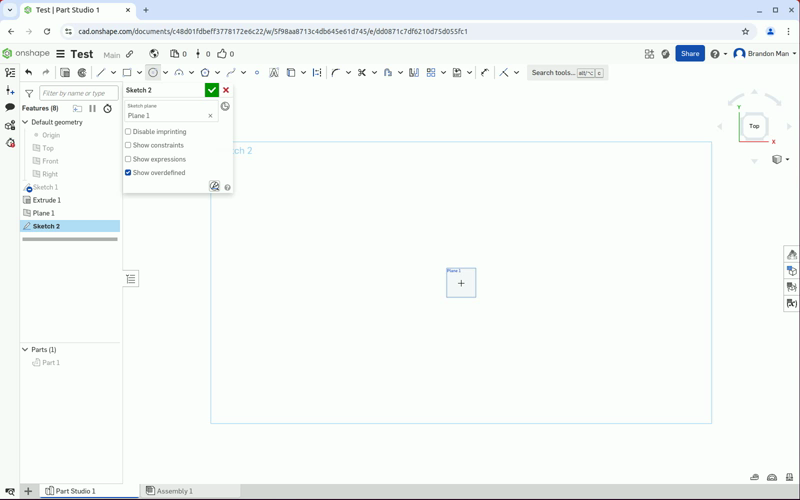
click(461, 282)
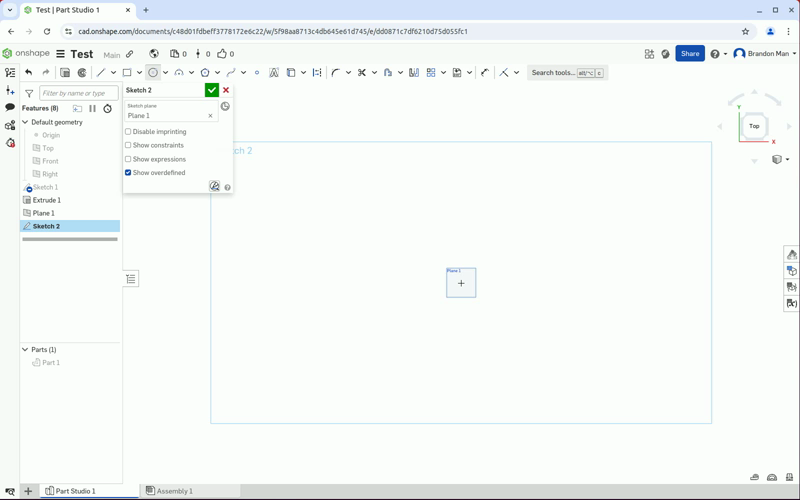
key_up(shift)
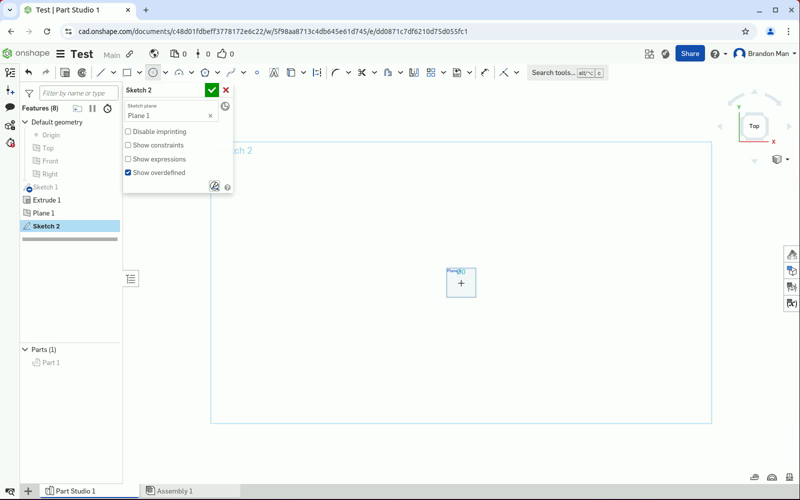
mouse_move(476, 282)
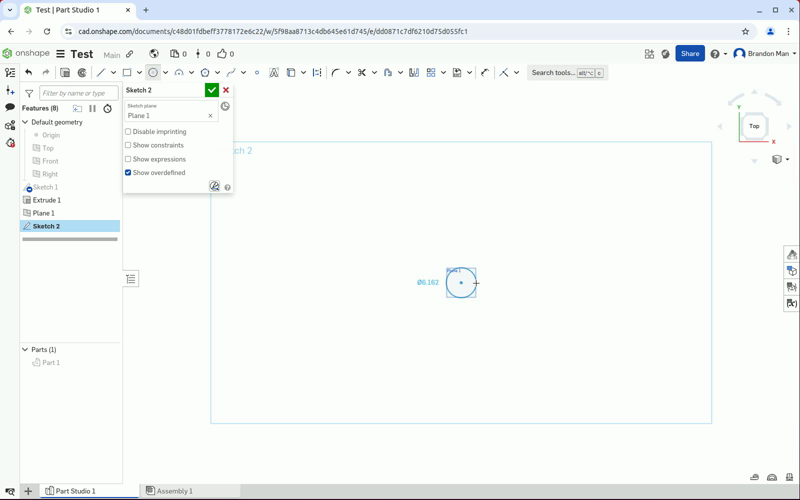
click(476, 282)
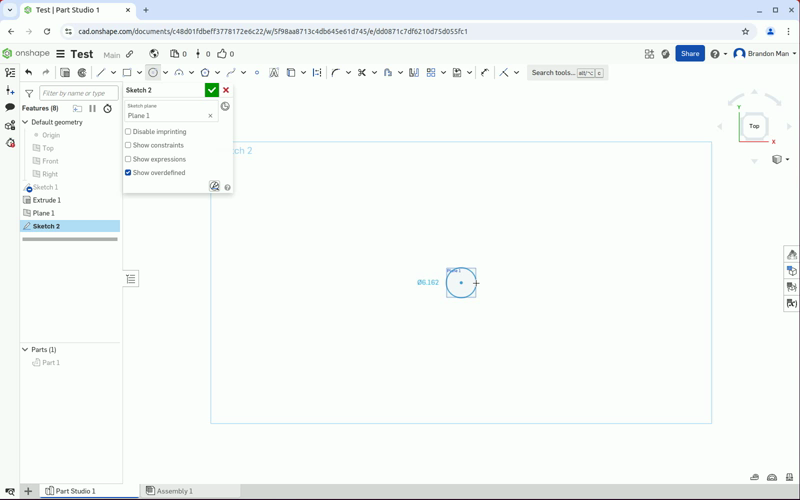
key(esc)
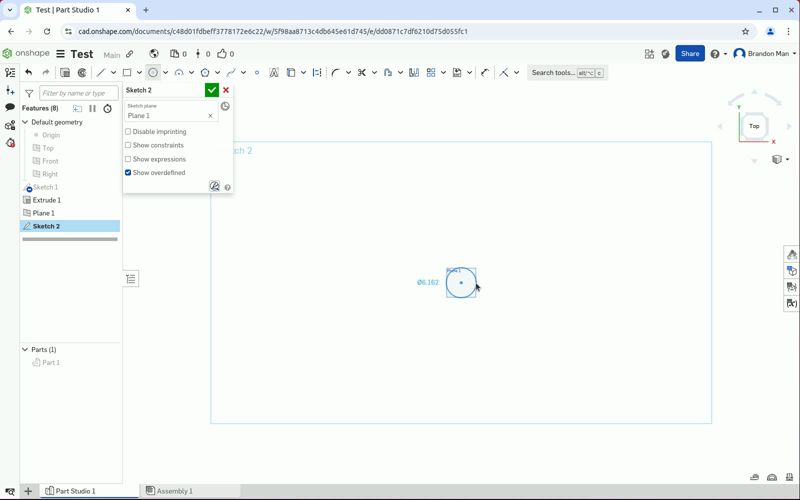
mouse_move(471, 277)
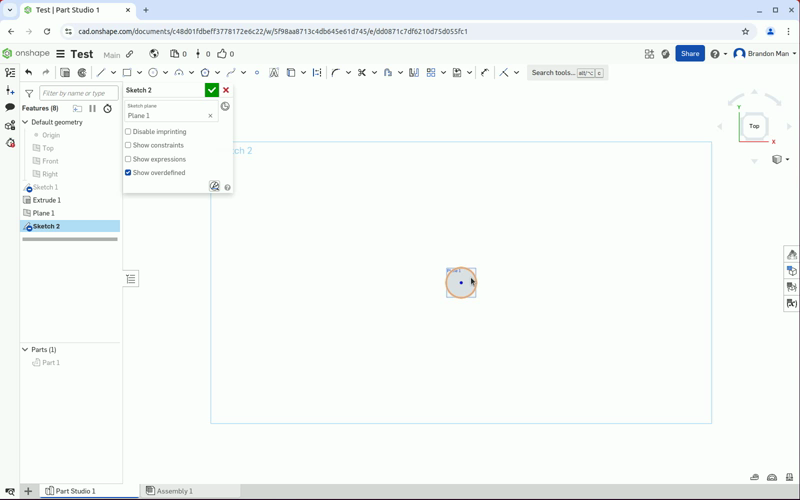
scroll(6)
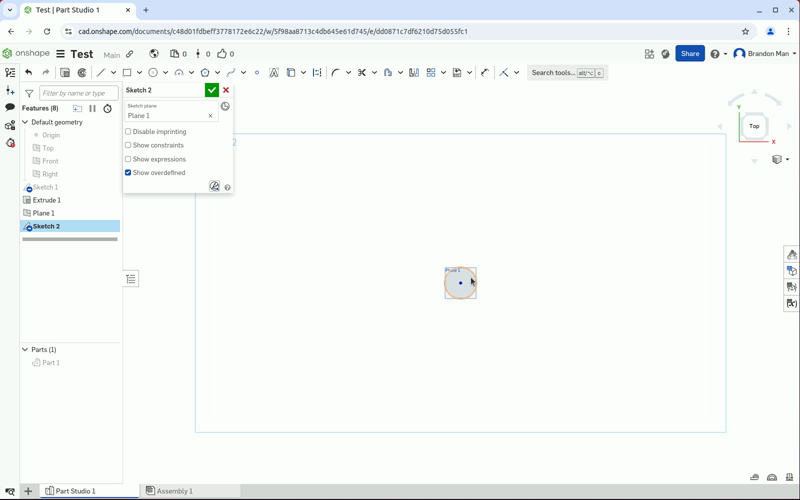
scroll(6)
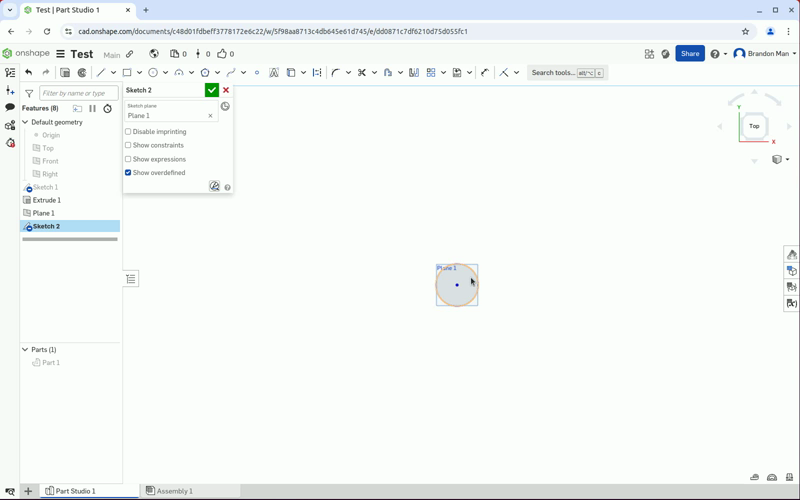
scroll(6)
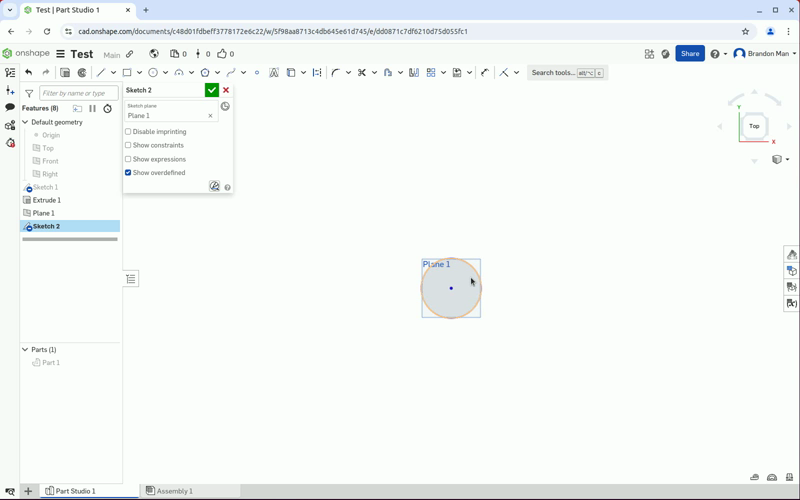
scroll(6)
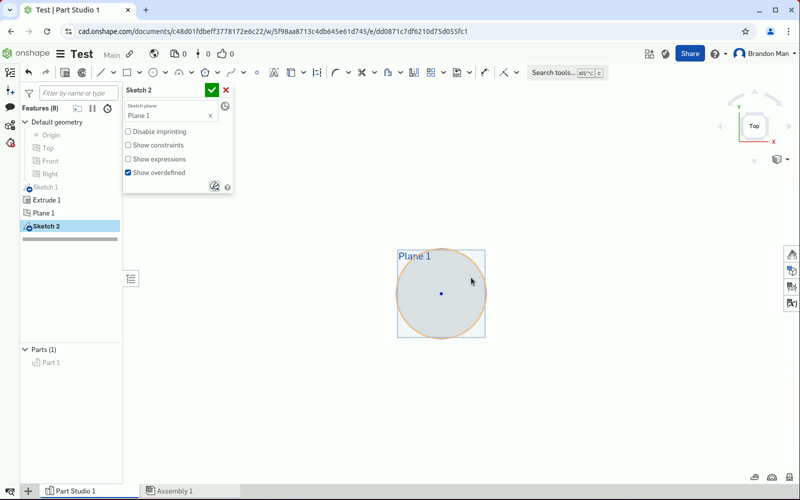
scroll(6)
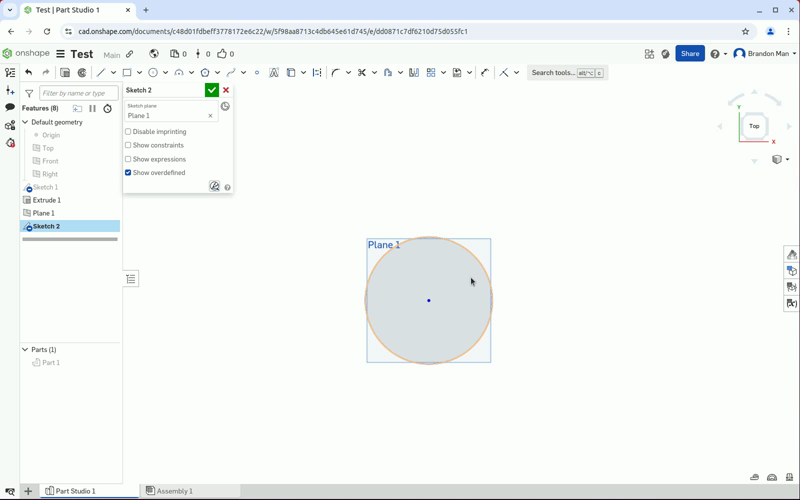
scroll(6)
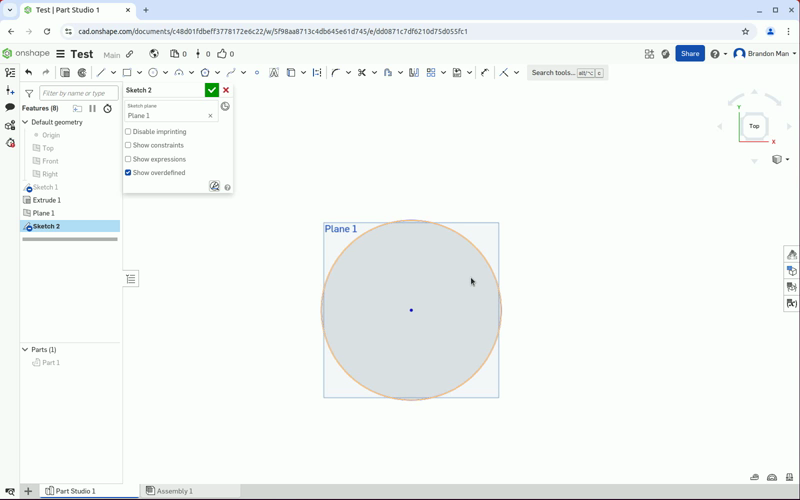
scroll(6)
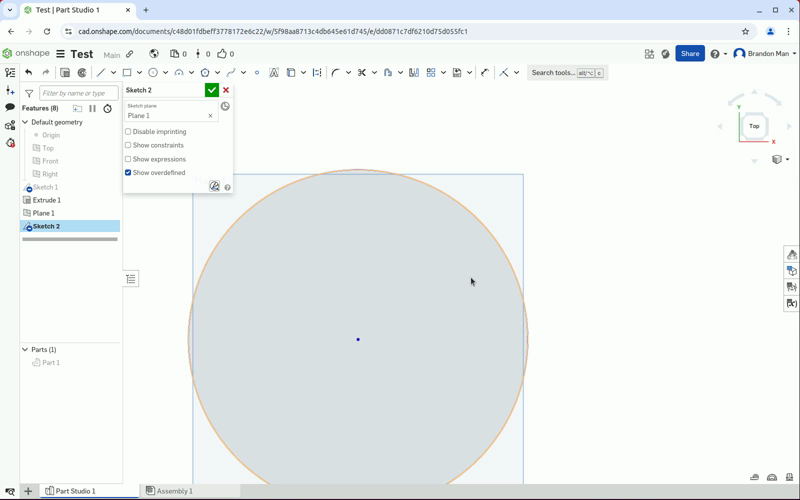
click(471, 277)
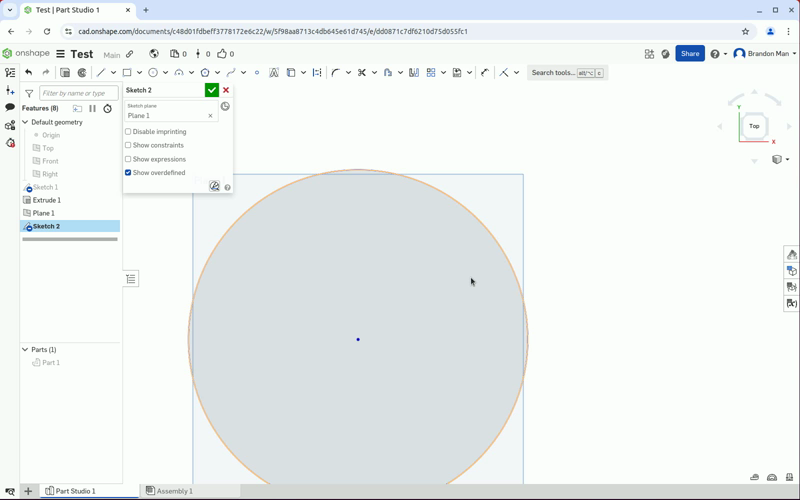
scroll(-6)
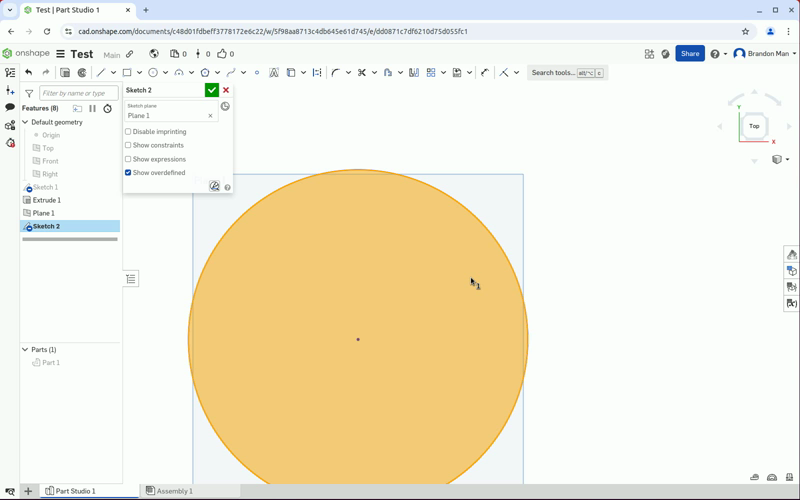
scroll(-6)
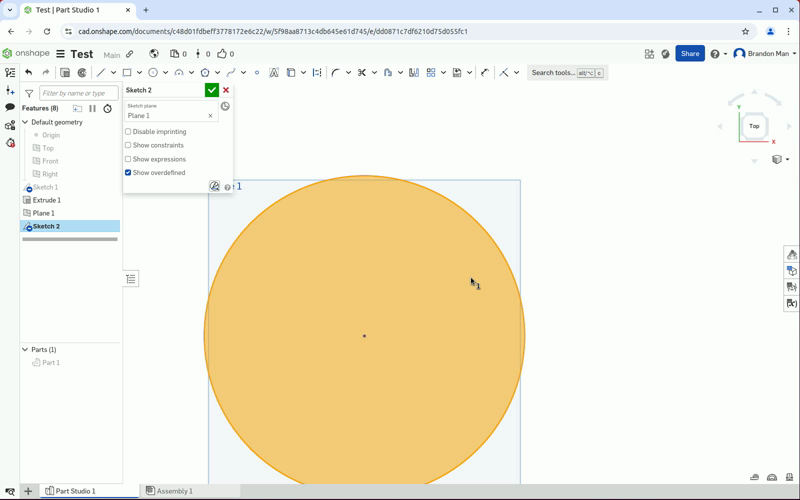
scroll(-6)
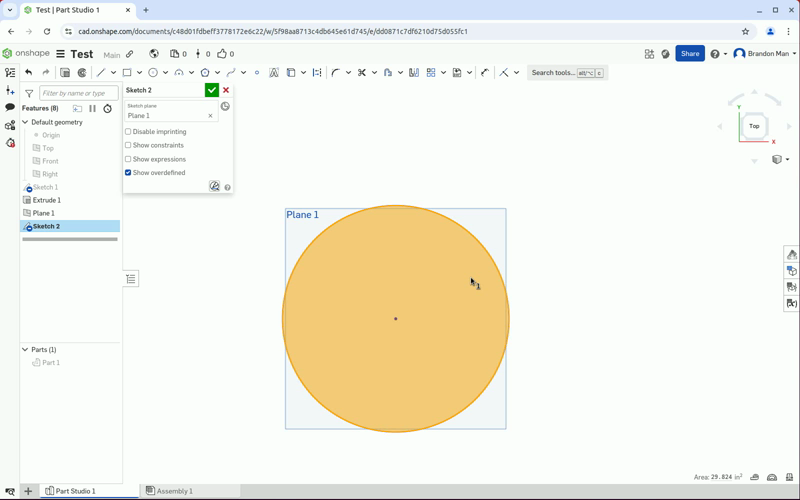
scroll(-6)
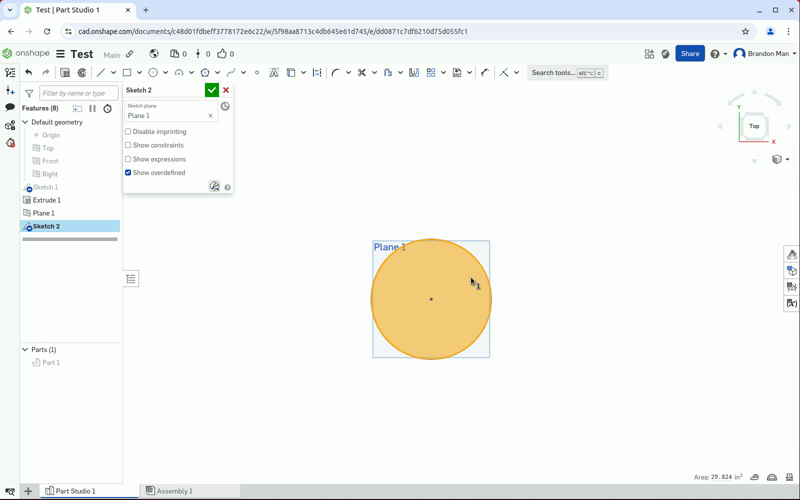
scroll(-6)
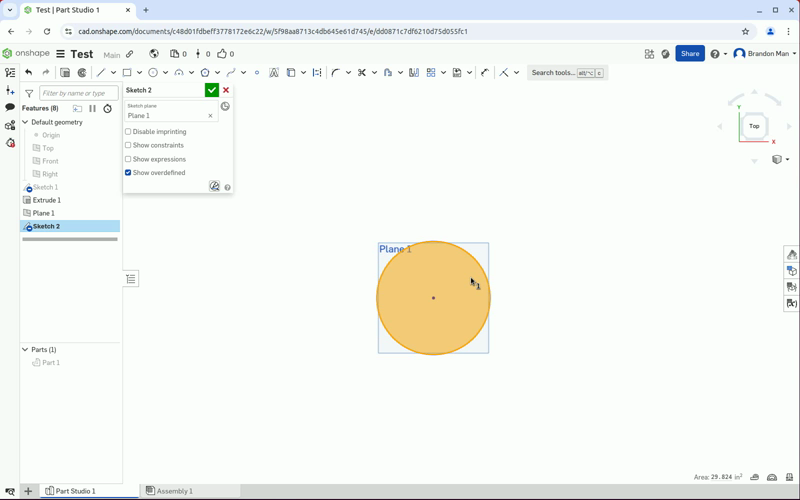
scroll(-6)
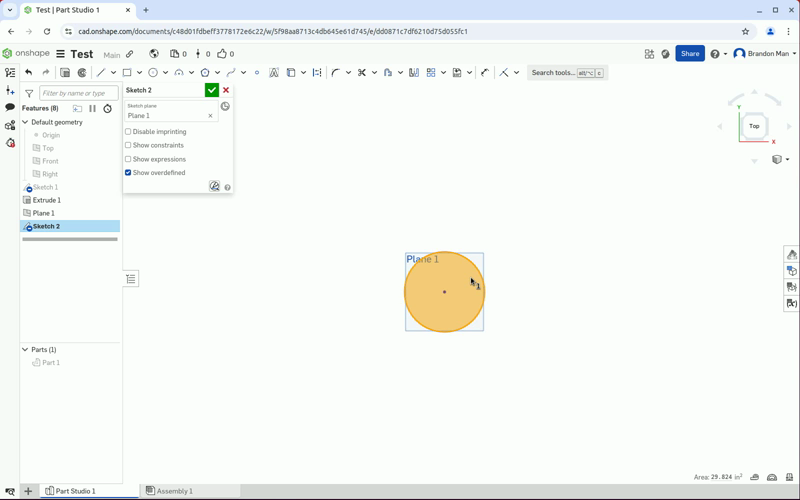
scroll(-6)
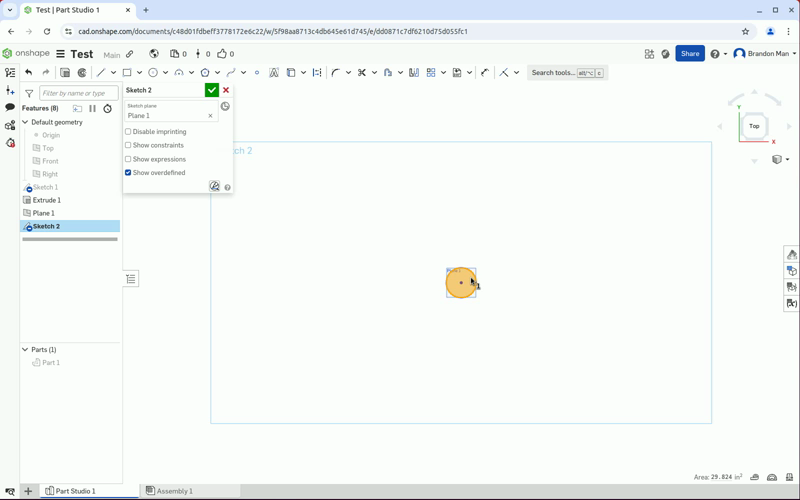
mouse_move(73, 352)
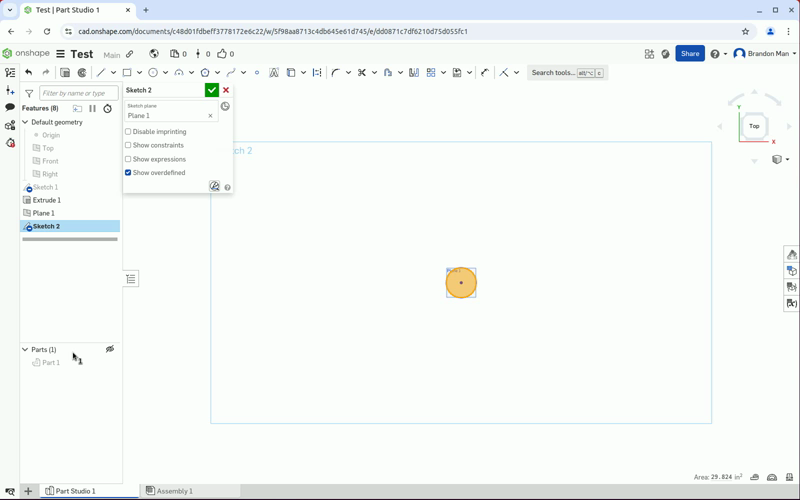
key(shift+y)
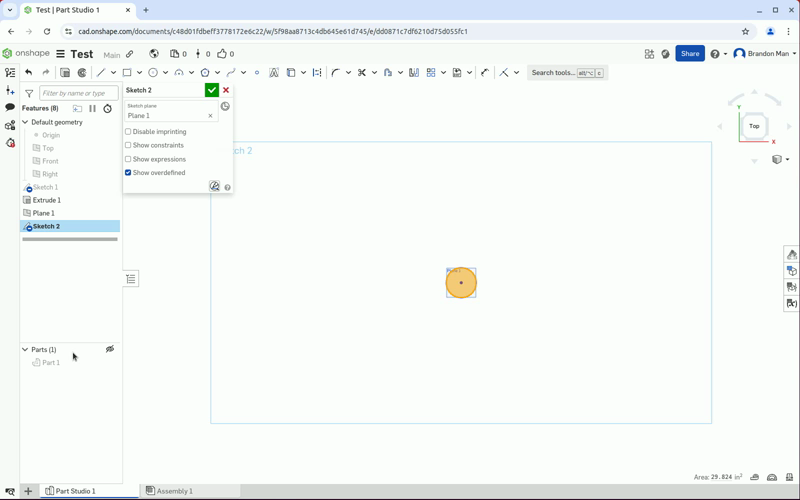
key(shift+e)
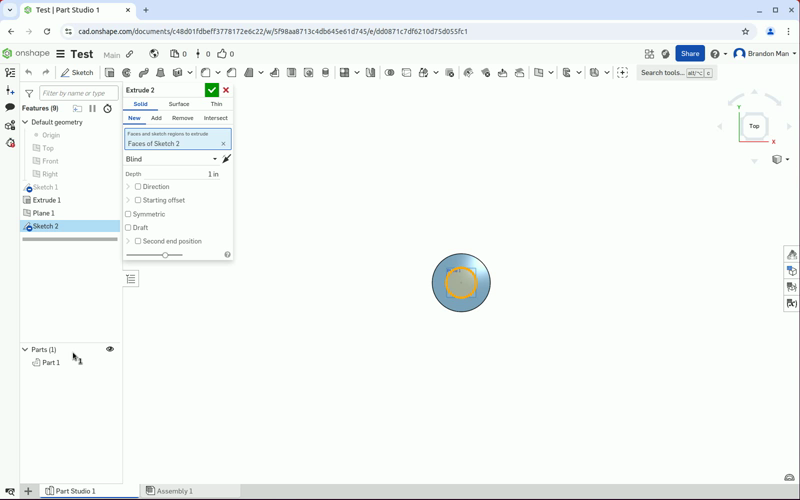
mouse_move(143, 106)
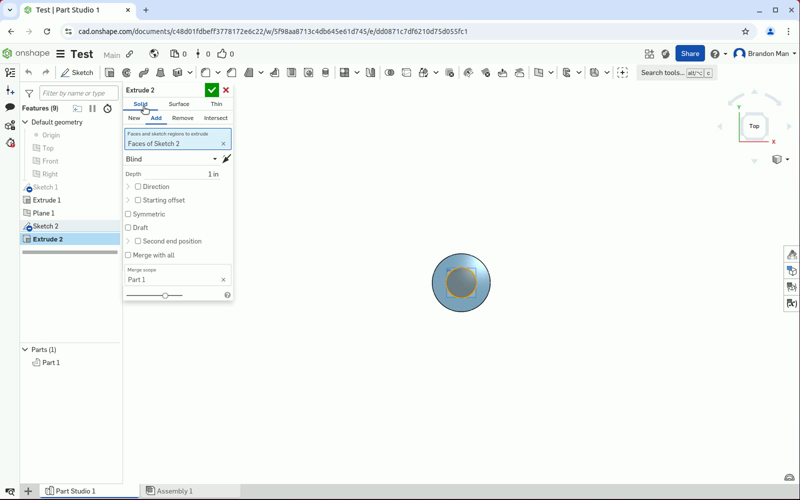
click(143, 106)
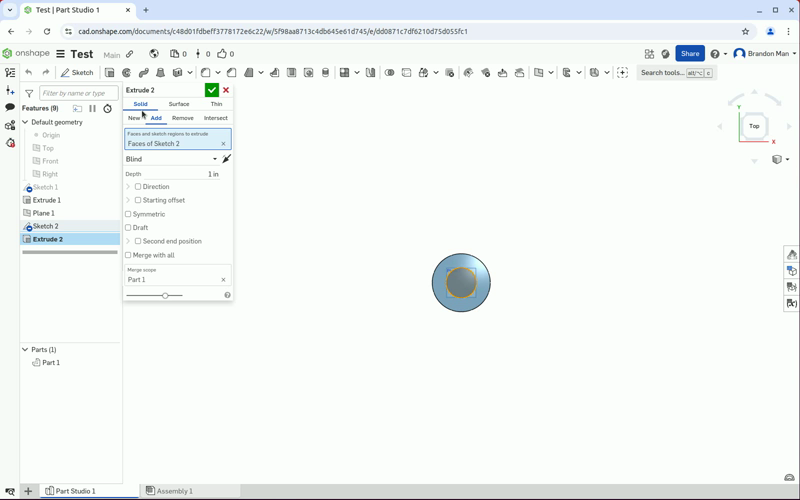
mouse_move(137, 120)
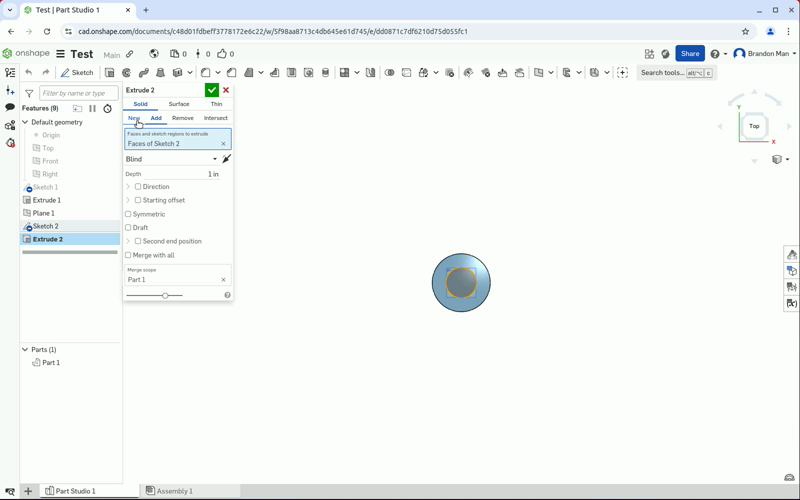
click(137, 120)
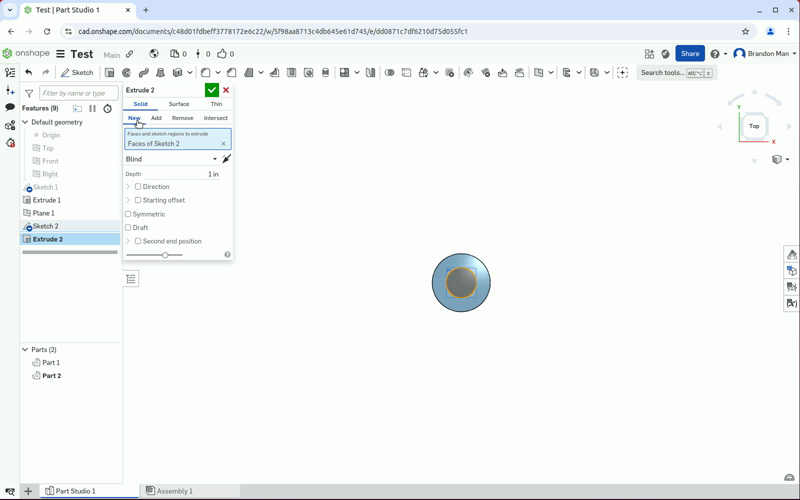
key(tab, 4)
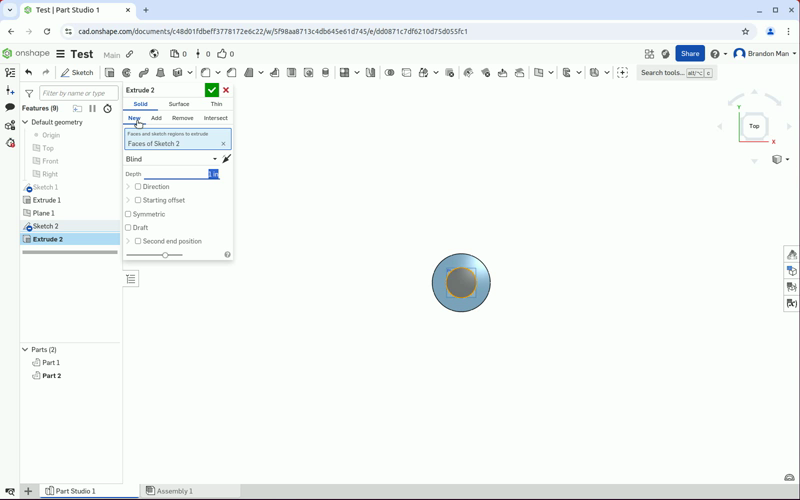
text(11.554)
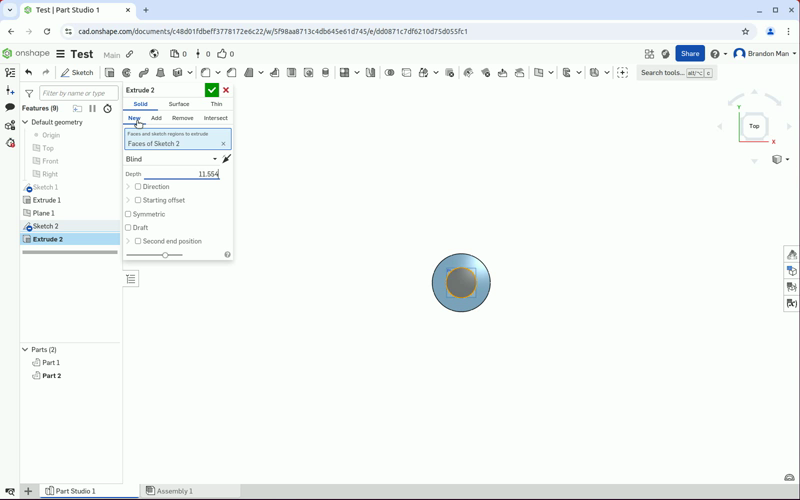
key(enter)
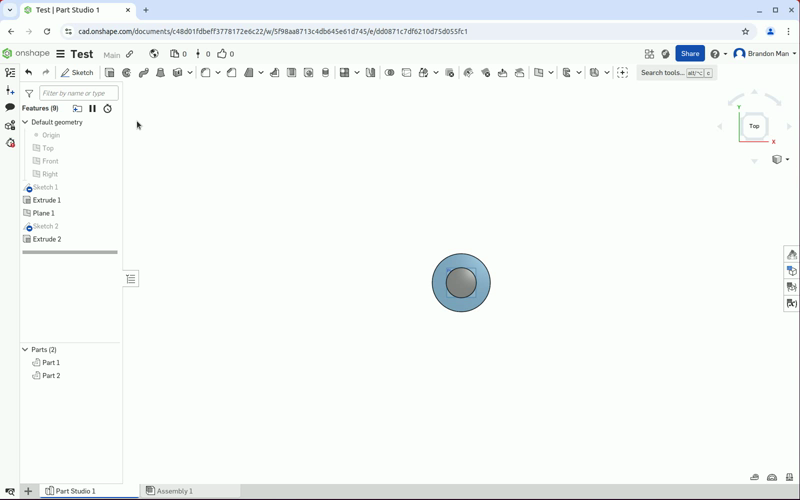
key(shift+h)
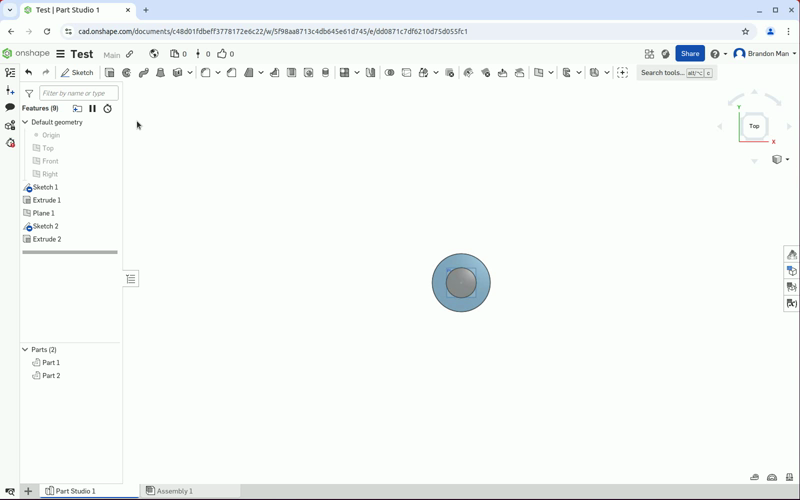
key(shift+h)
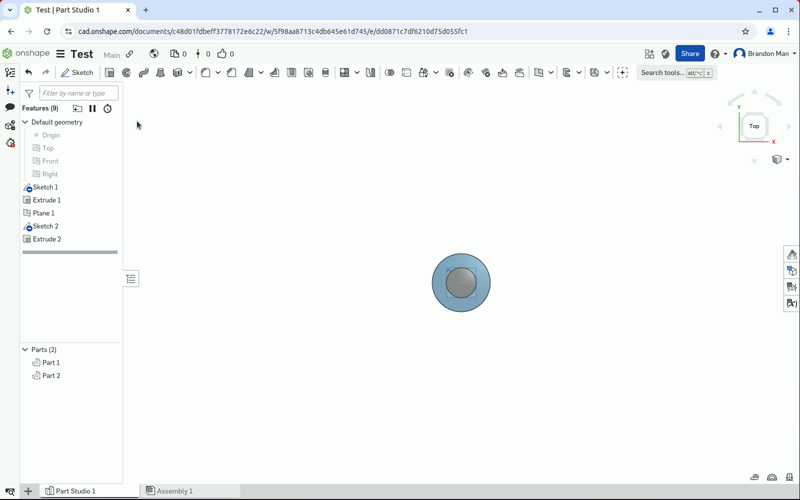
key(shift+7)
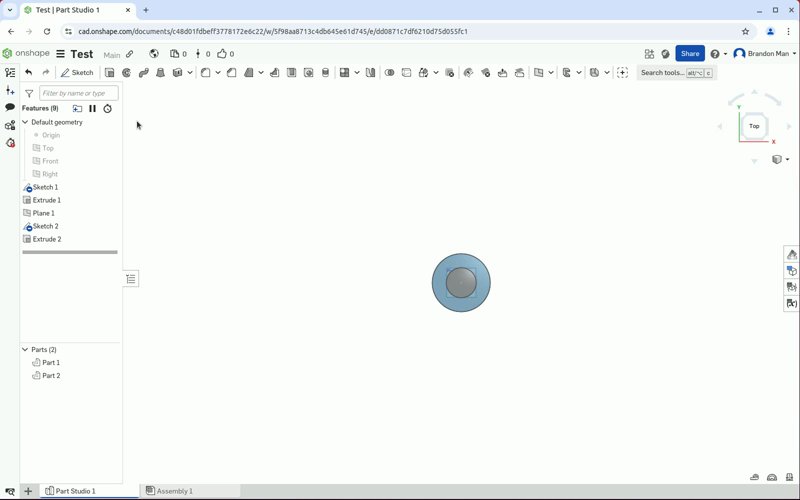
key(up, 3)
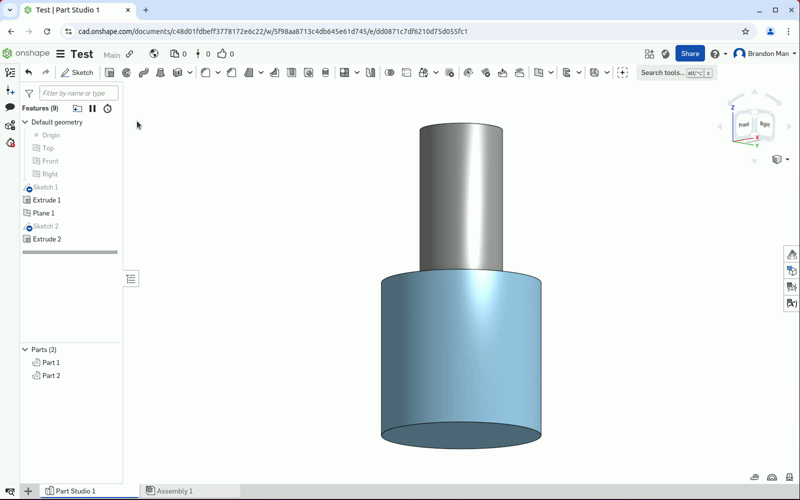
key(left, 3)
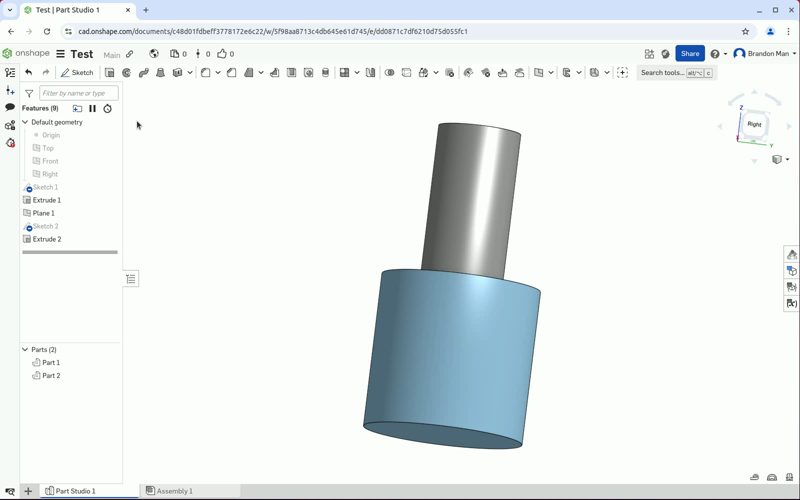
key(right, 3)
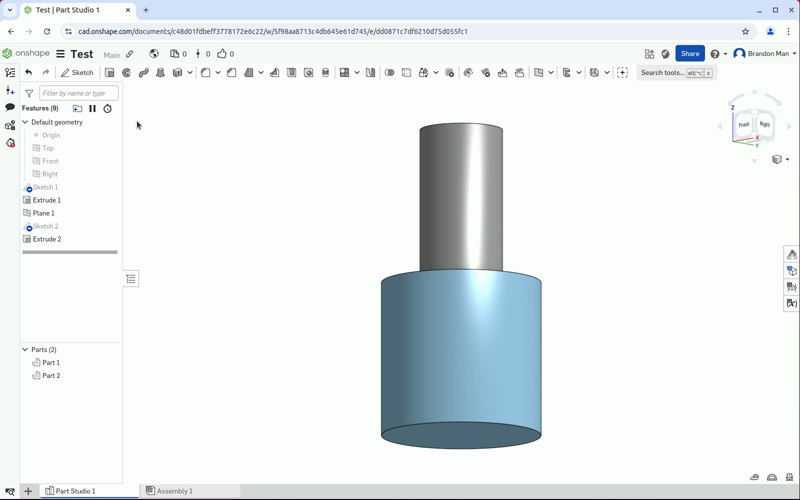
key(down, 3)
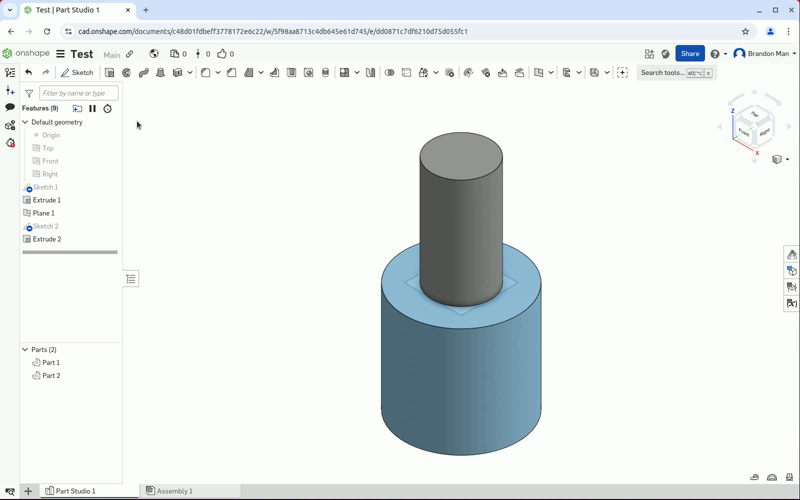
mouse_move(73, 189)
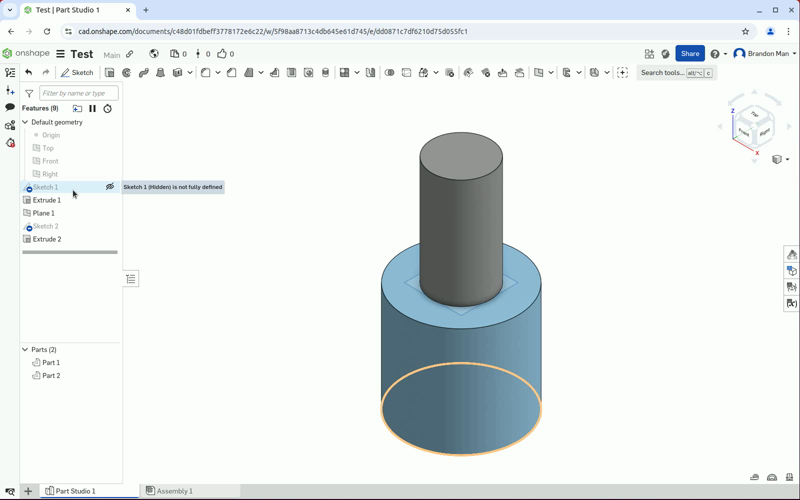
click(73, 189)